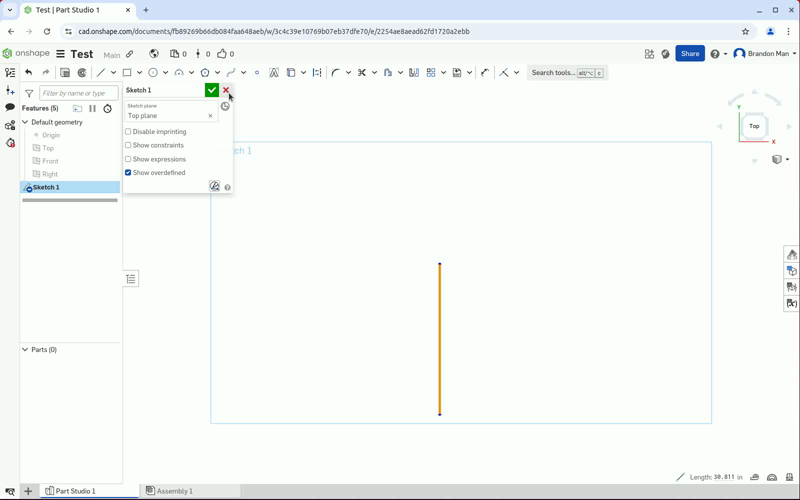
key(shift+h)
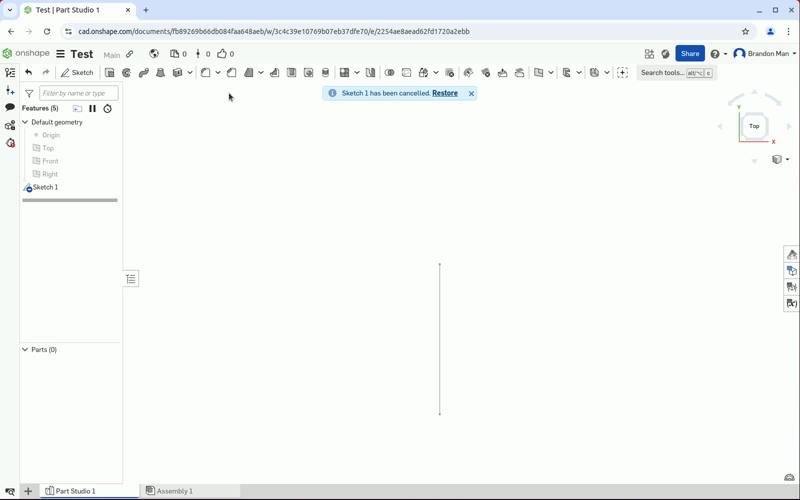
mouse_move(73, 352)
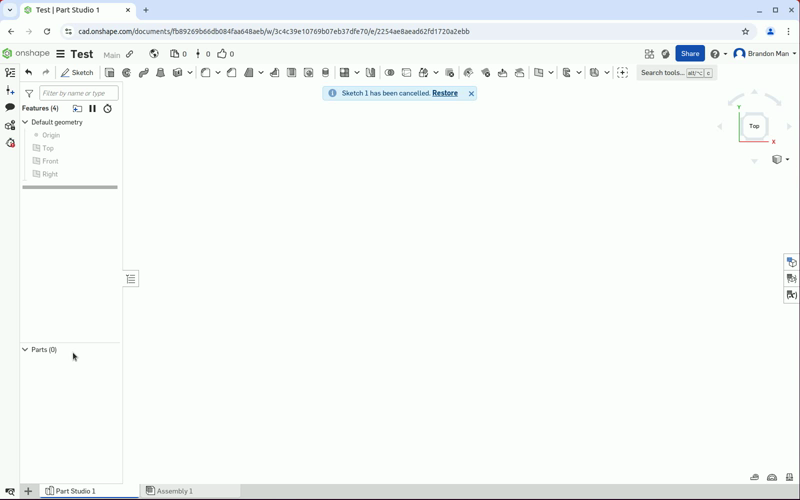
key(y)
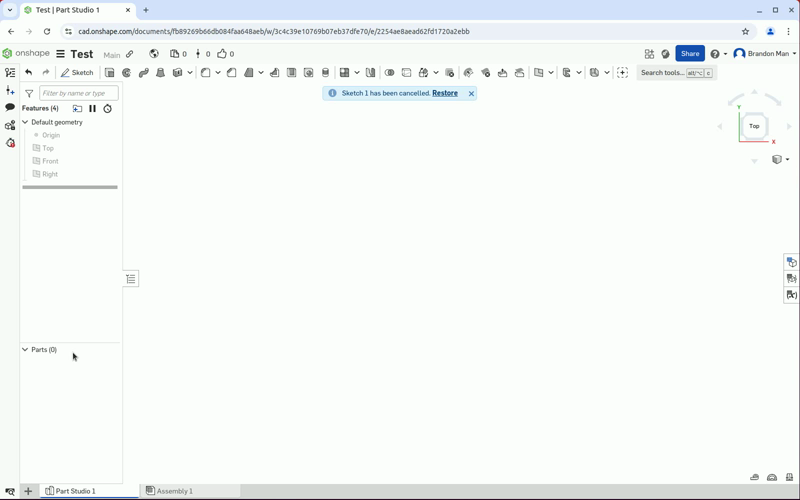
key(shift+p)
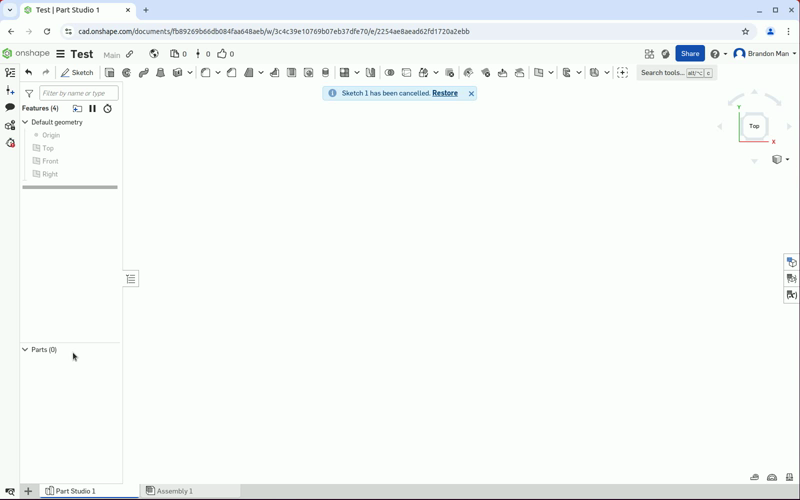
key(space)
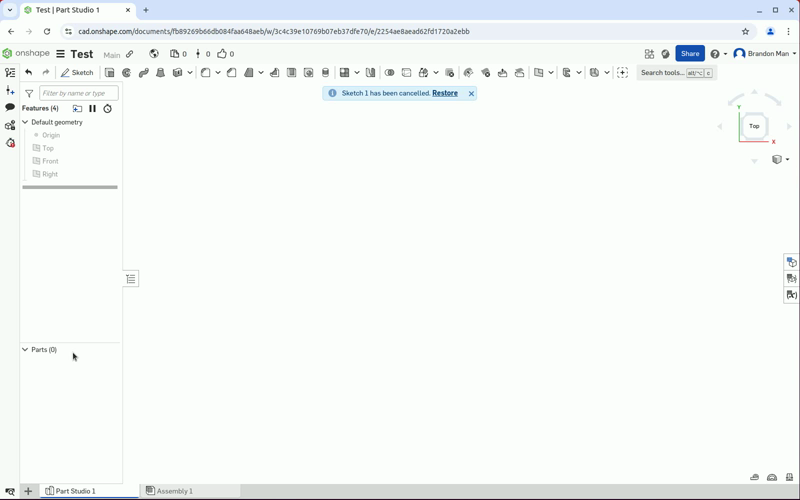
key_down(shift)
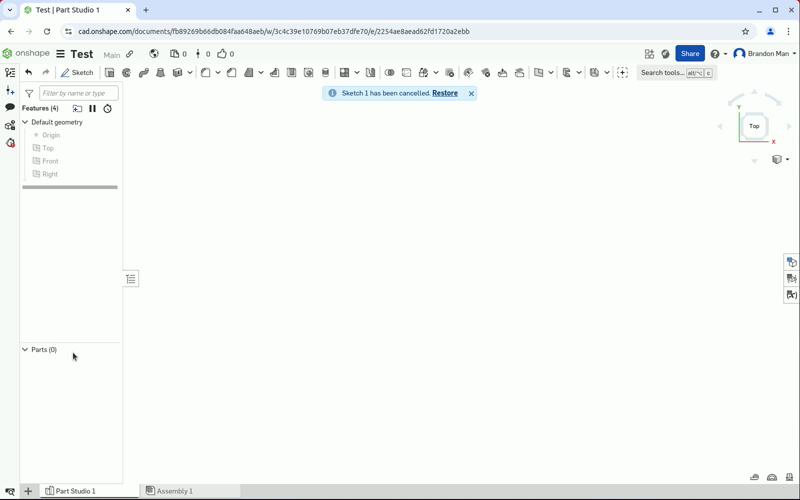
key(up)
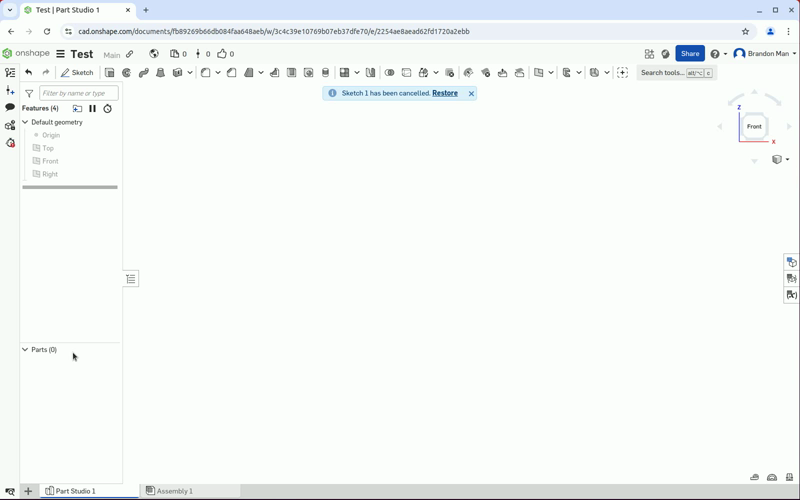
key_up(shift)
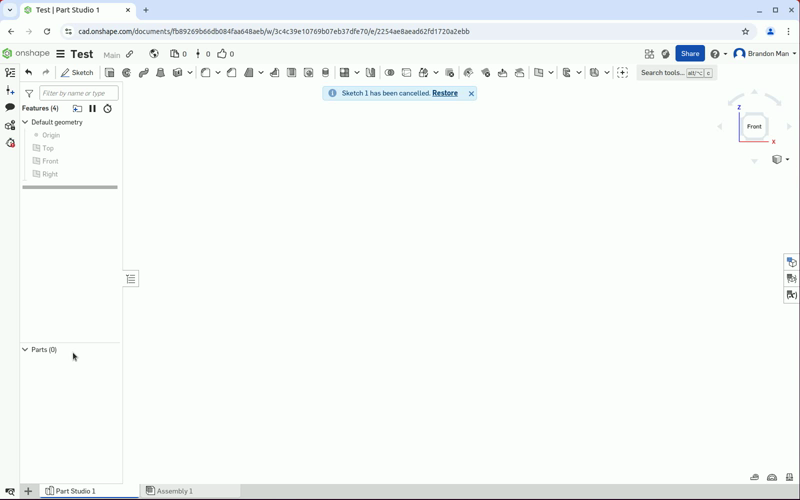
mouse_move(73, 352)
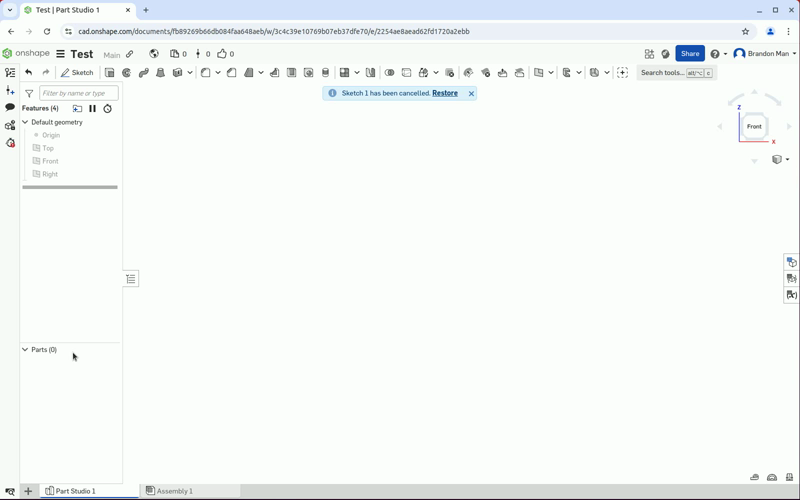
key(shift+y)
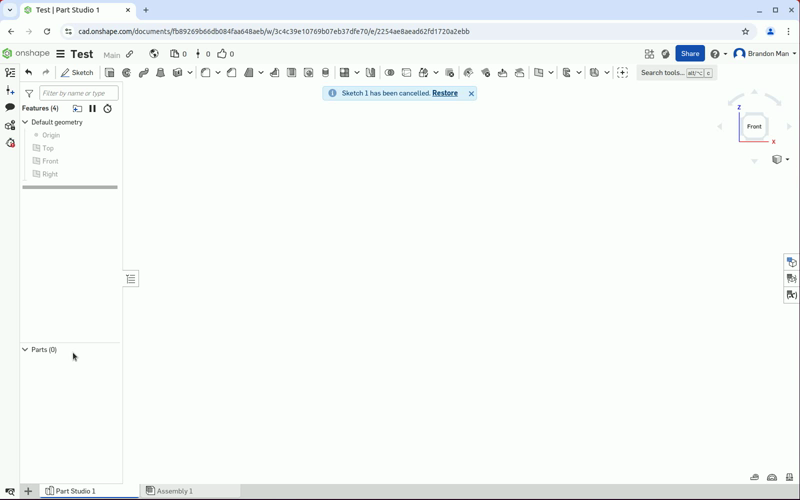
key(shift+s)
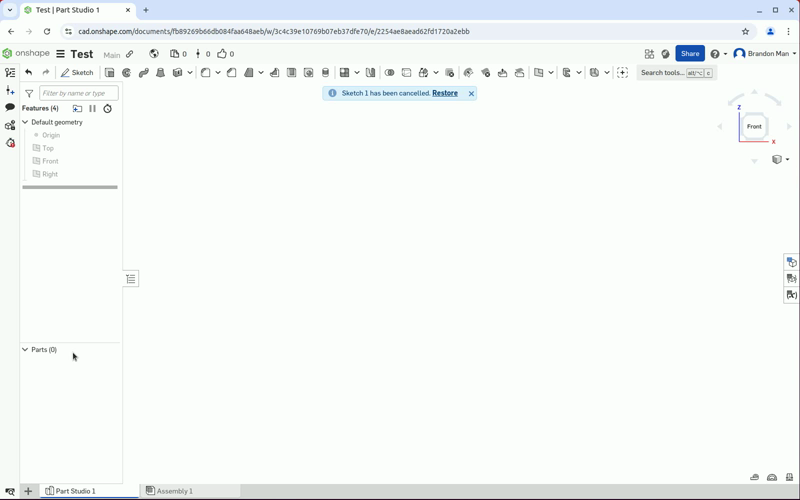
mouse_move(73, 163)
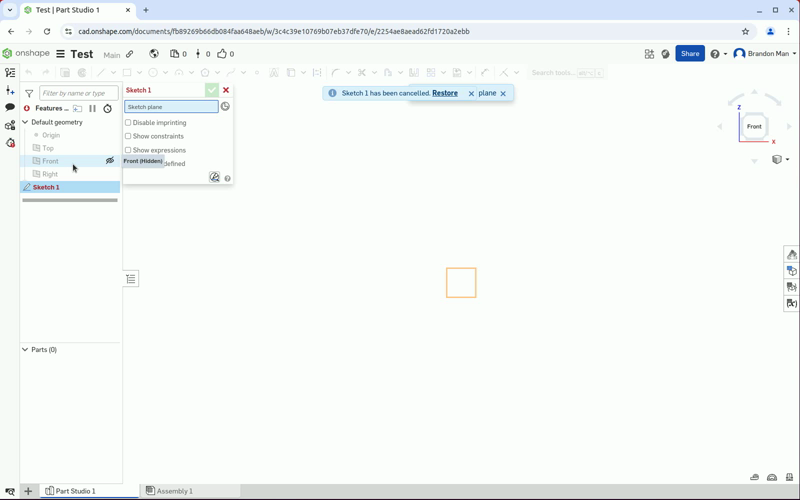
click(73, 163)
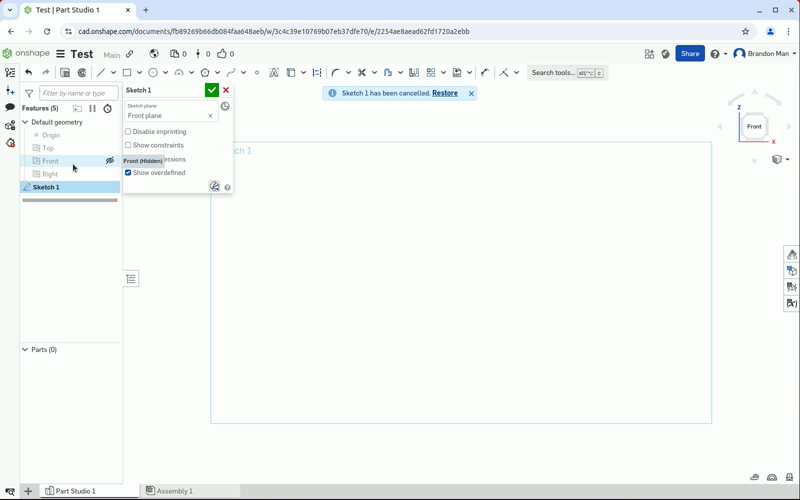
mouse_move(73, 352)
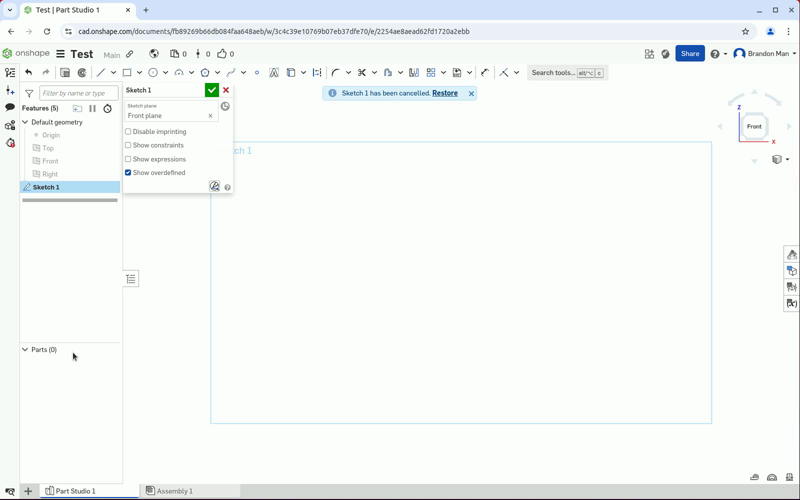
key(y)
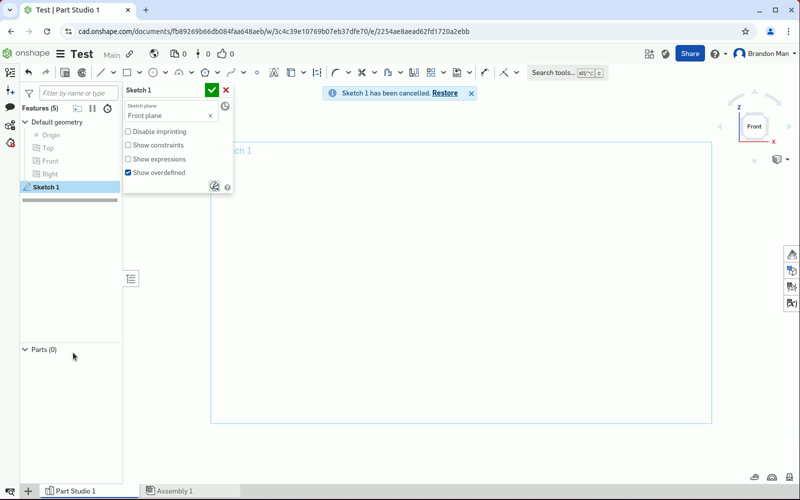
key(c)
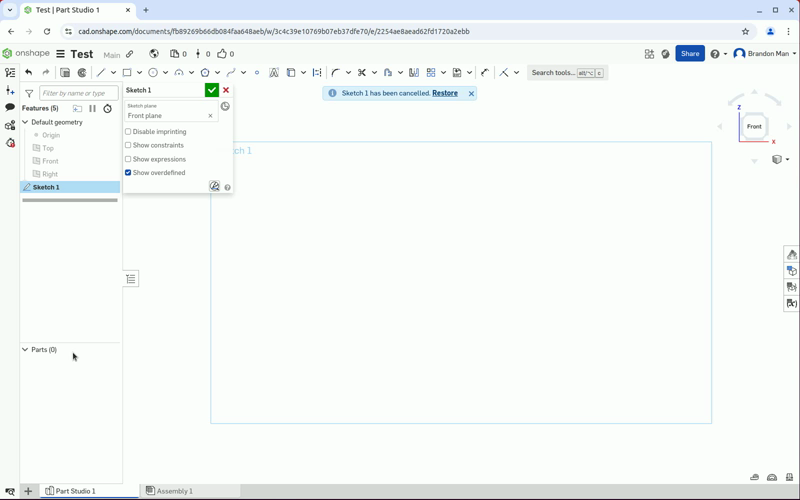
key_down(shift)
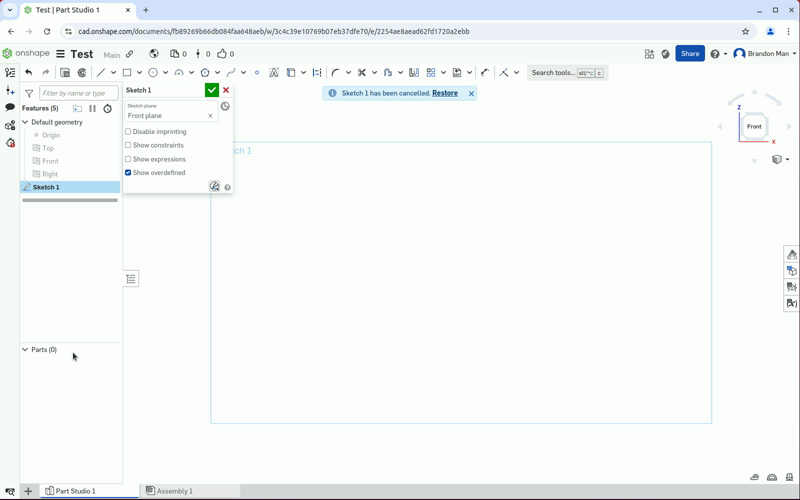
mouse_move(460, 282)
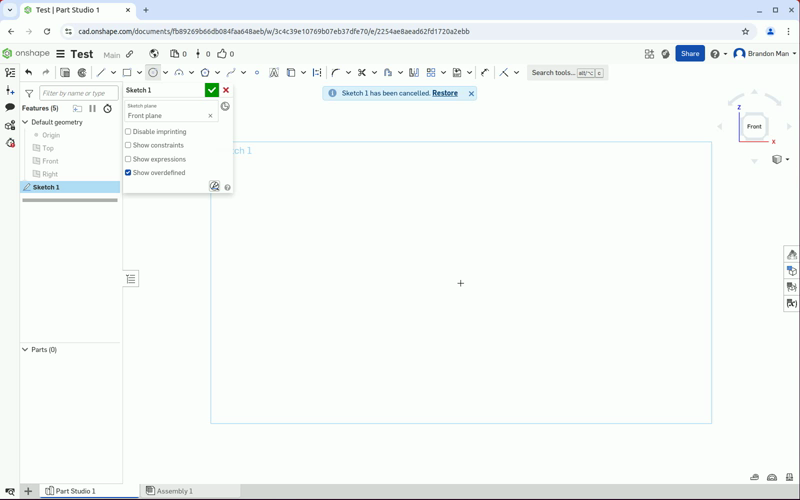
click(460, 282)
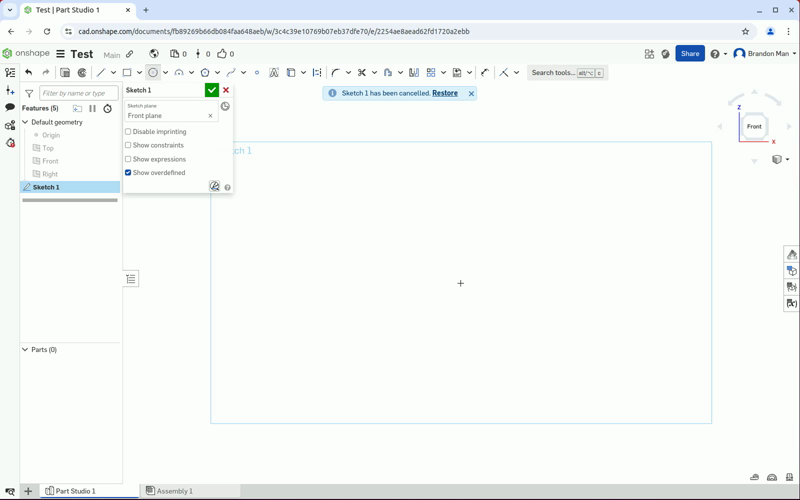
key_up(shift)
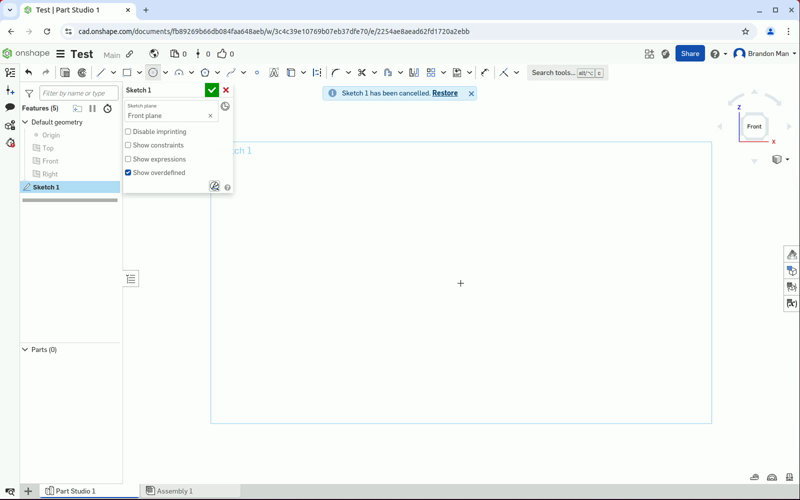
mouse_move(589, 282)
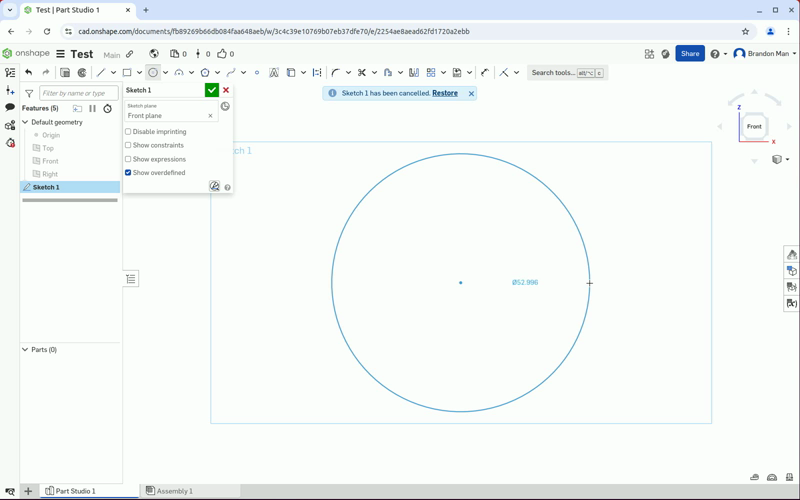
click(589, 282)
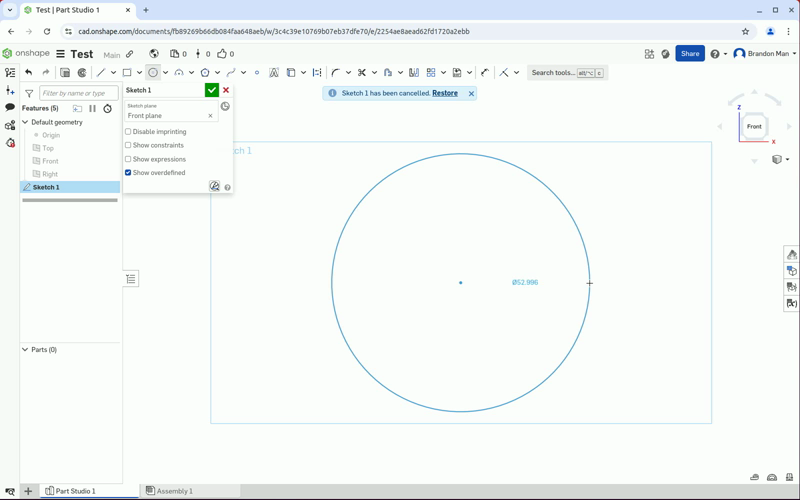
key(esc)
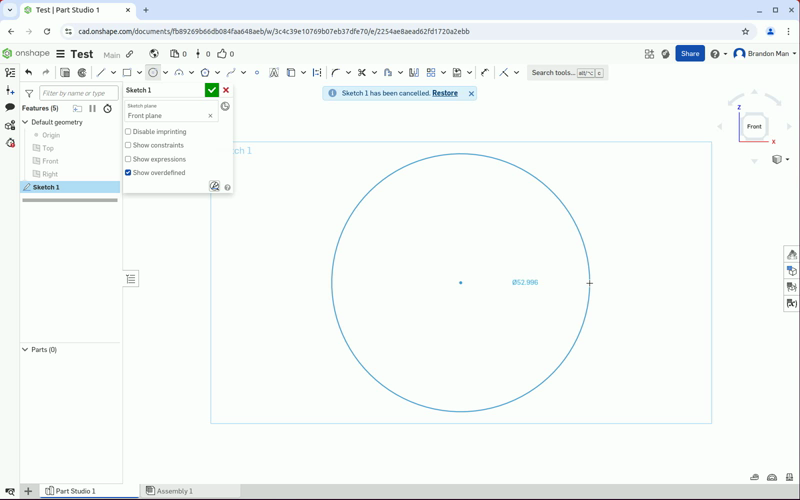
mouse_move(468, 360)
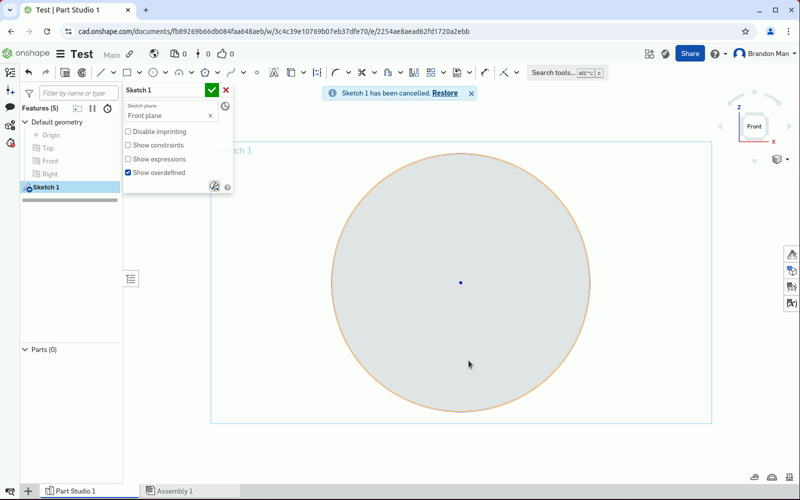
click(468, 360)
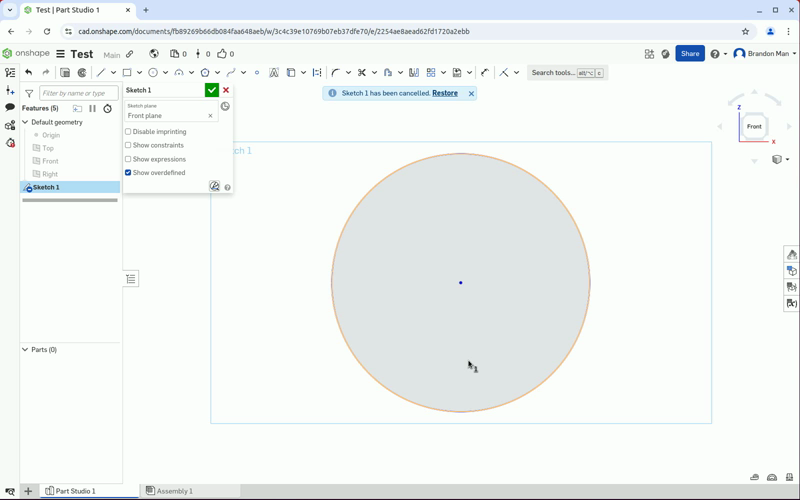
mouse_move(73, 352)
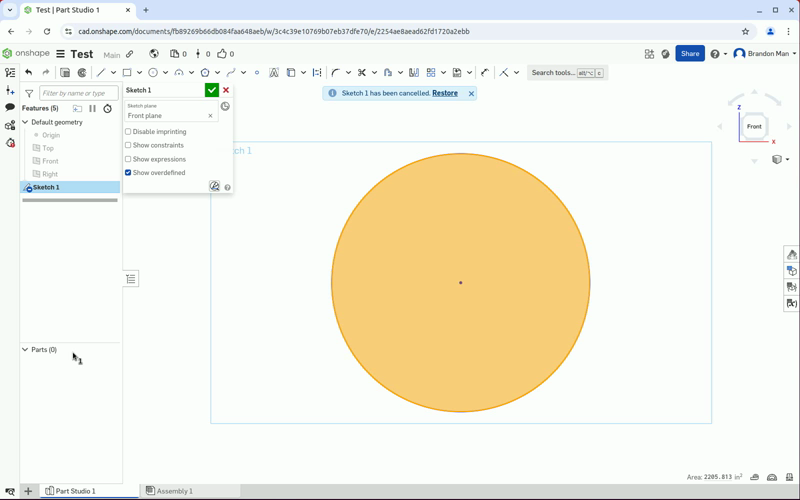
key(shift+y)
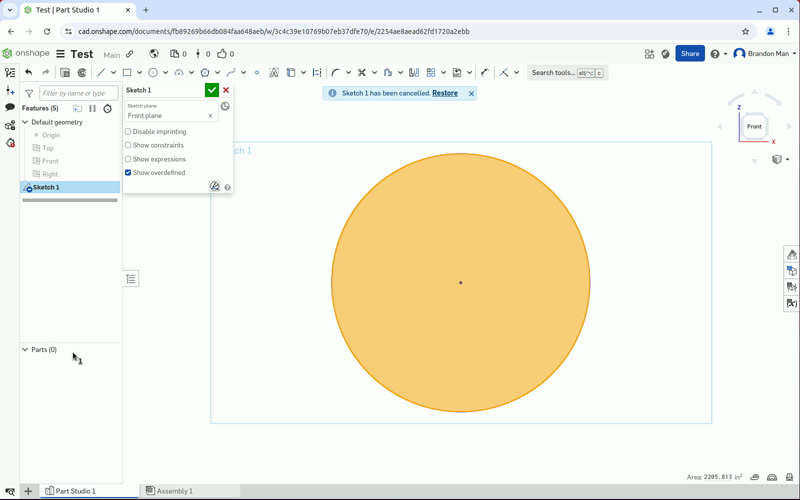
key(shift+e)
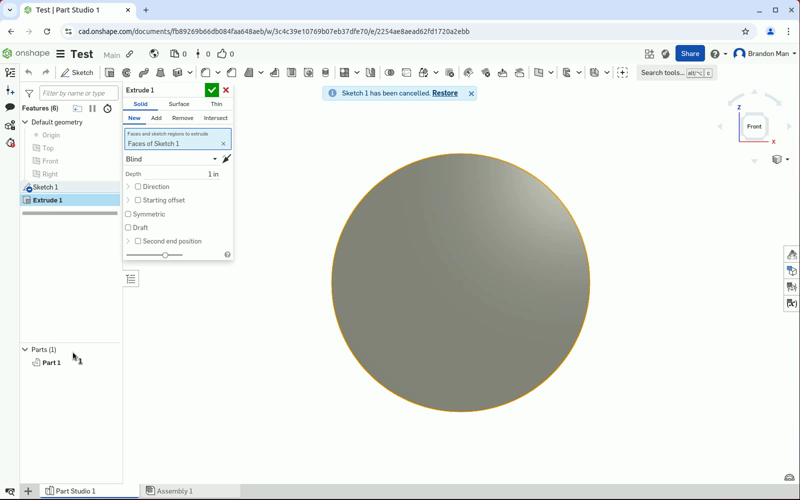
mouse_move(143, 106)
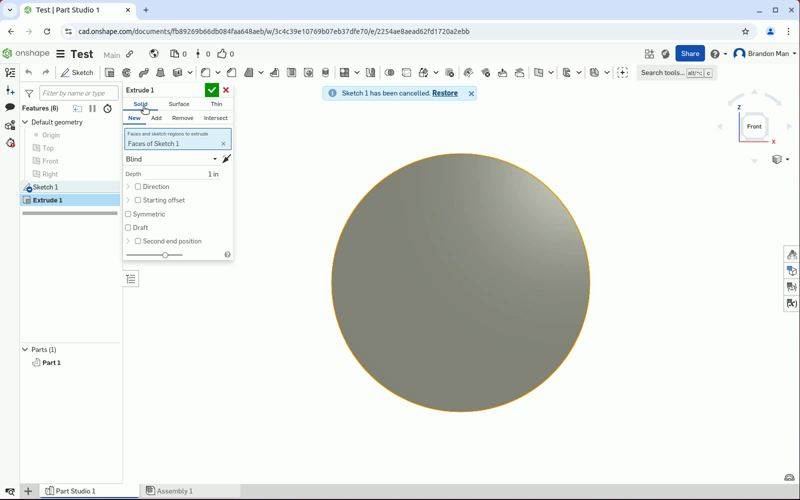
click(143, 106)
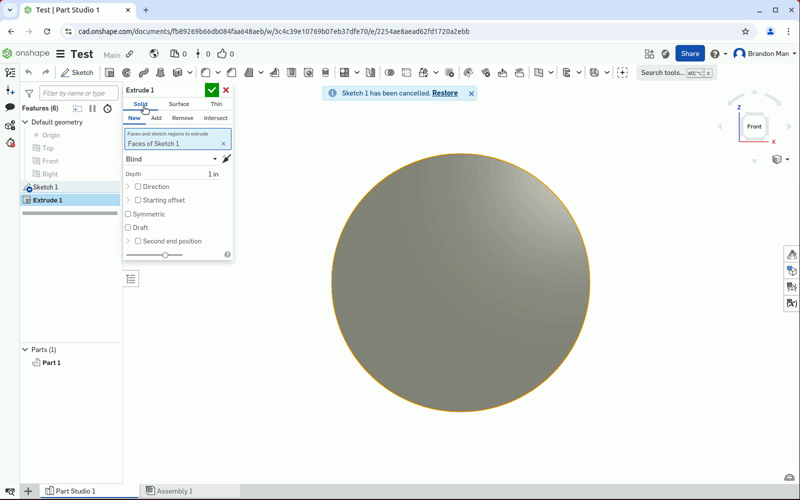
mouse_move(137, 120)
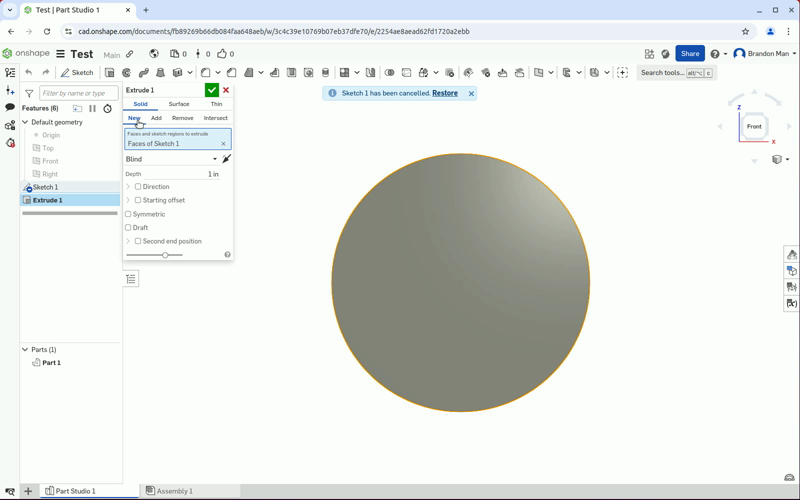
click(137, 120)
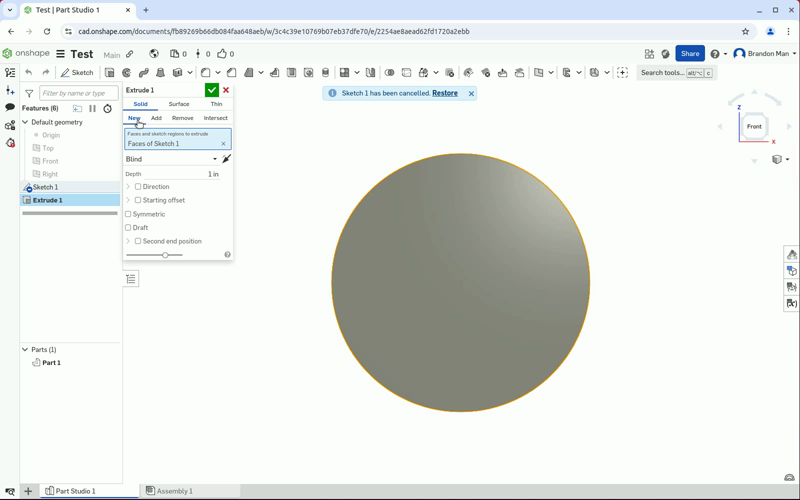
key(tab, 4)
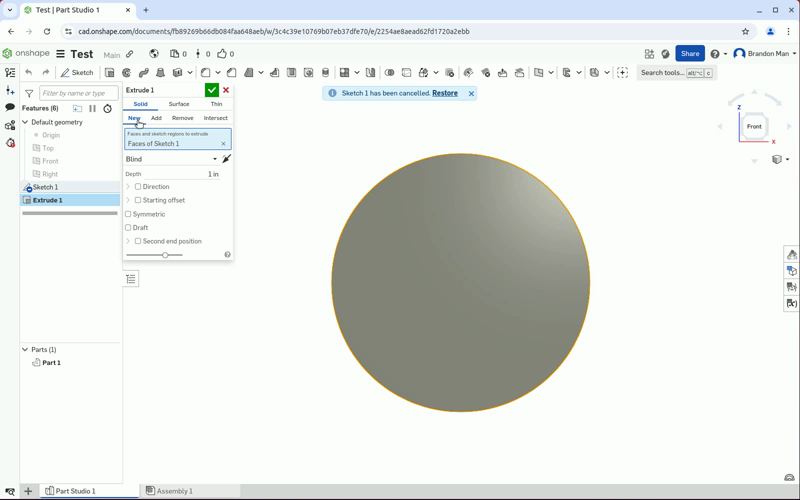
text(45.254)
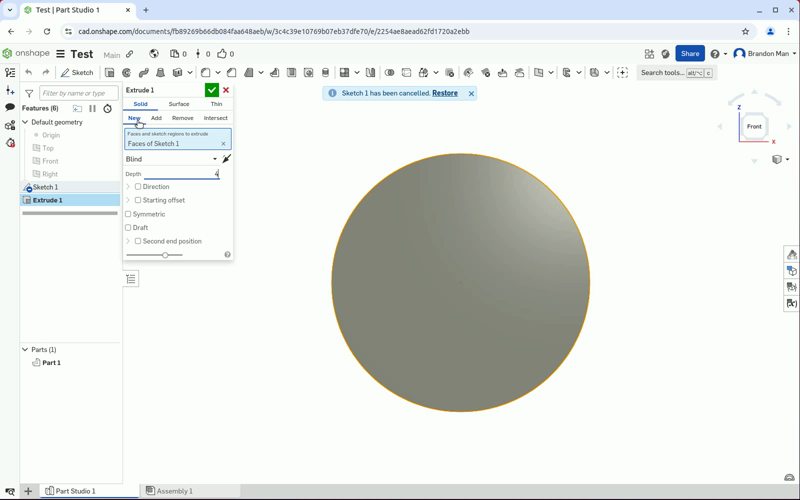
key(tab, 3)
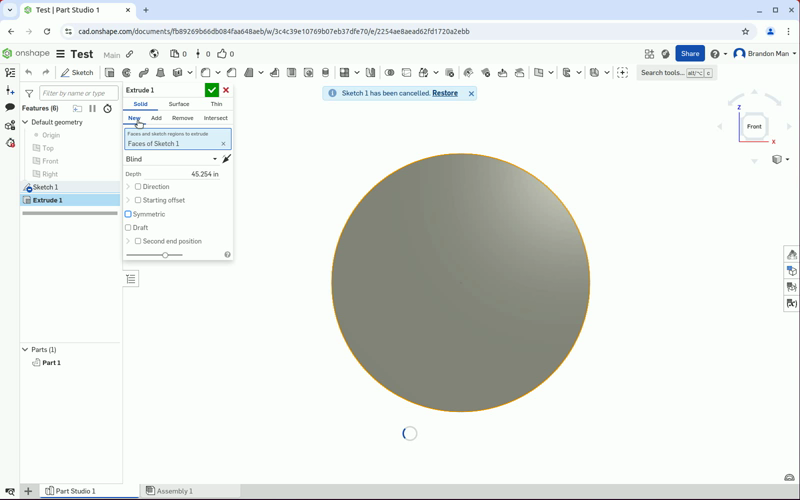
key(space)
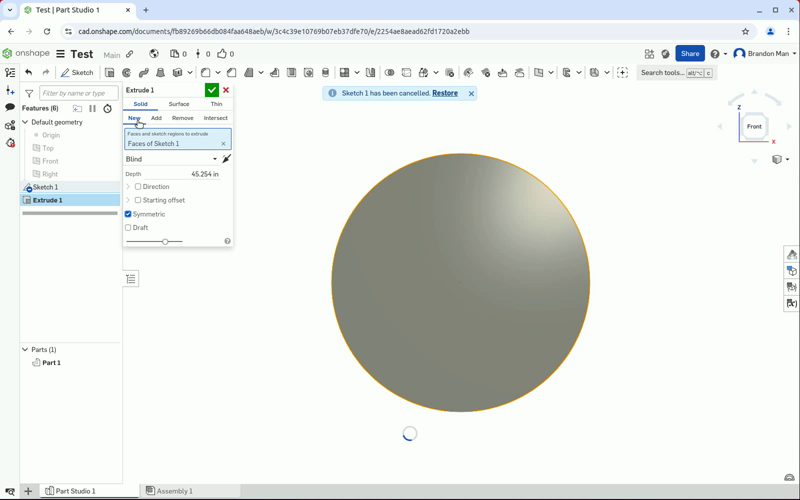
key(enter)
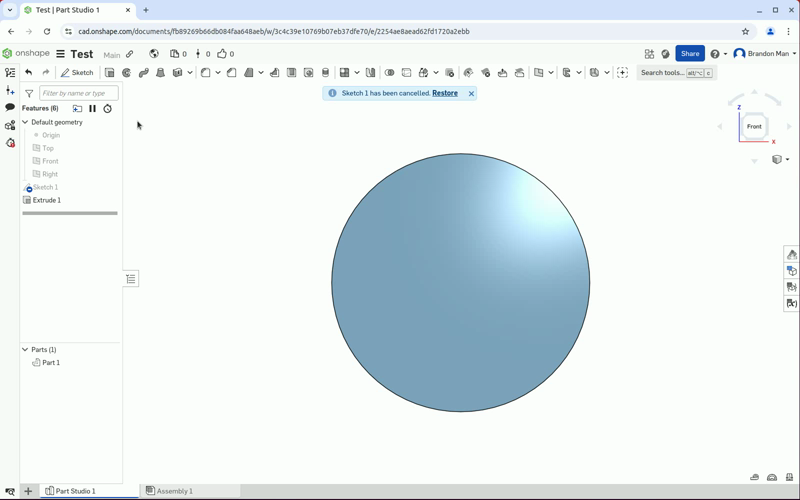
key(shift+h)
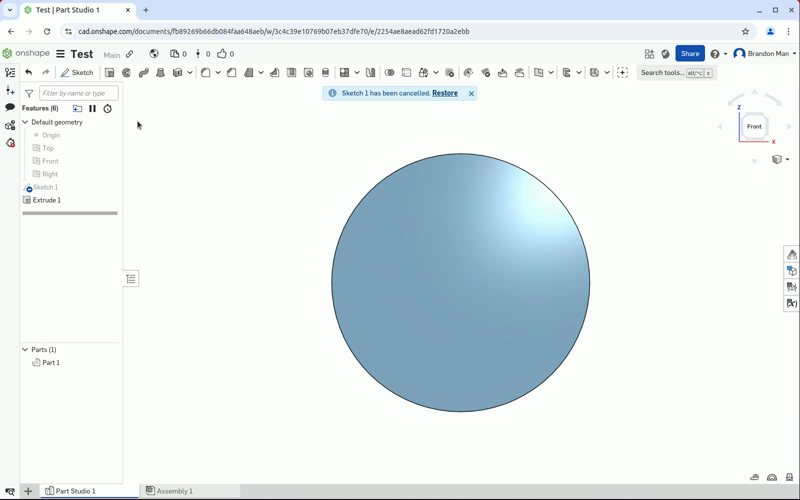
key(shift+h)
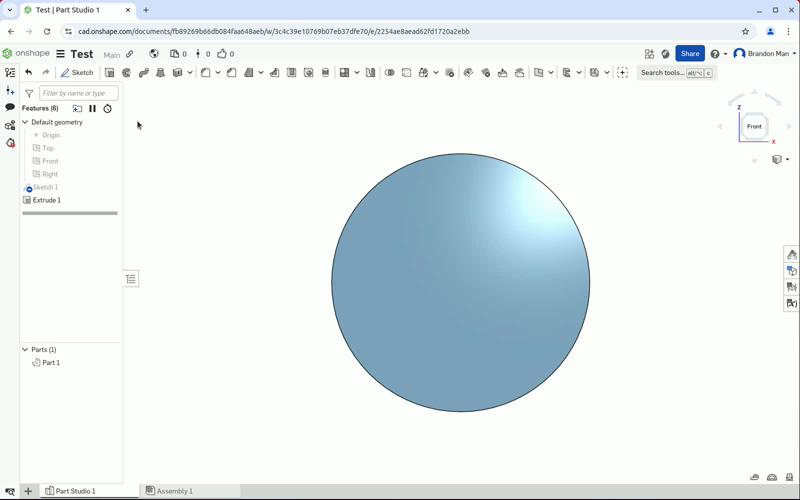
mouse_move(73, 189)
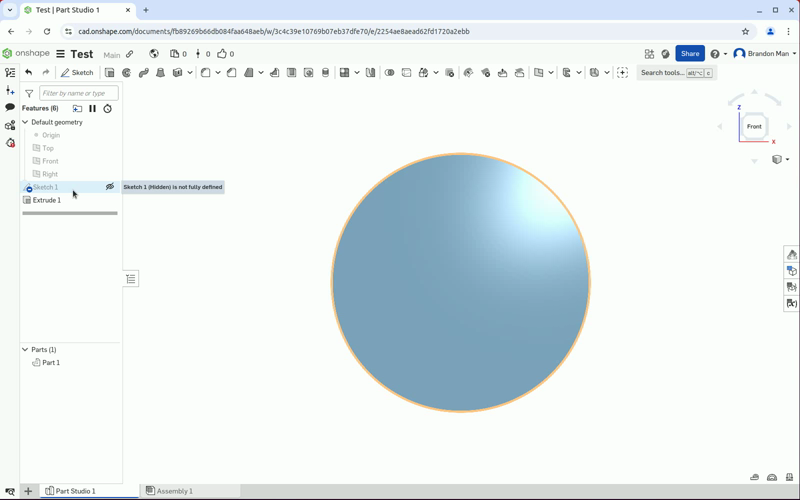
click(73, 189)
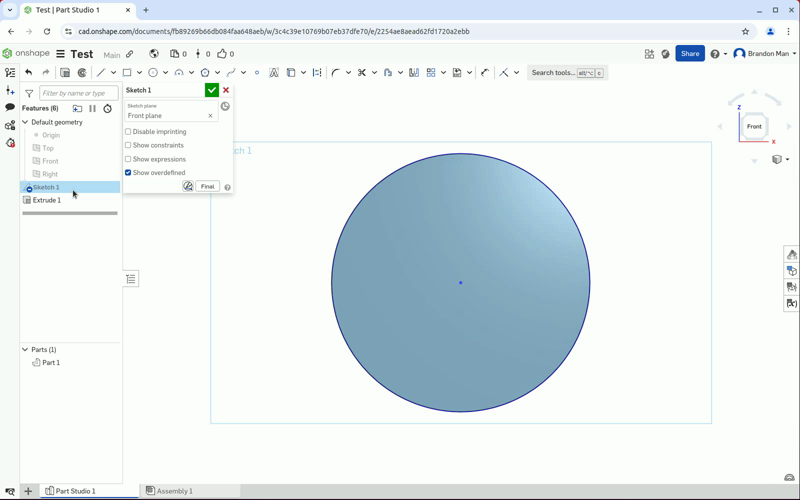
mouse_move(229, 92)
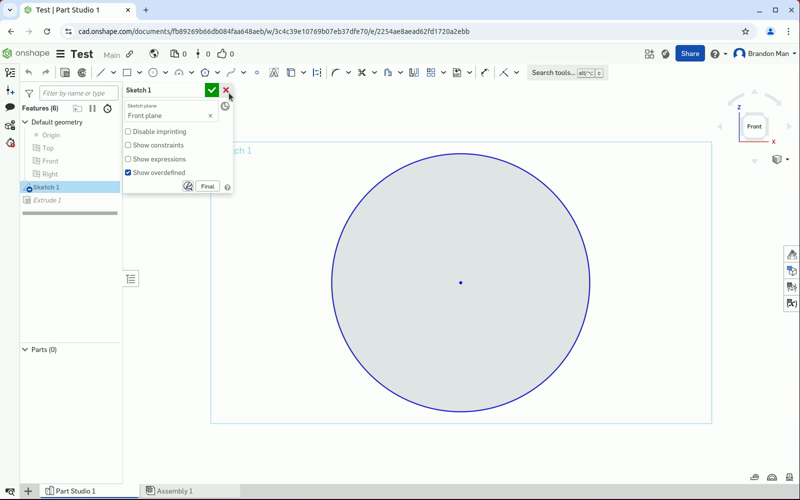
click(229, 92)
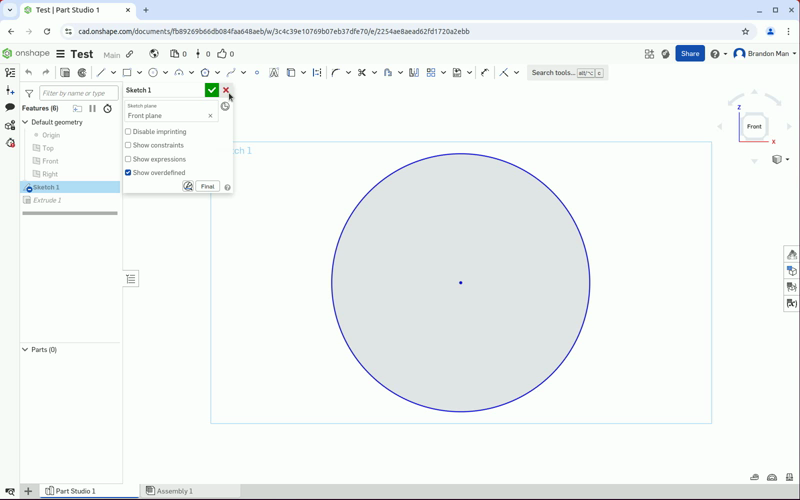
key(shift+s)
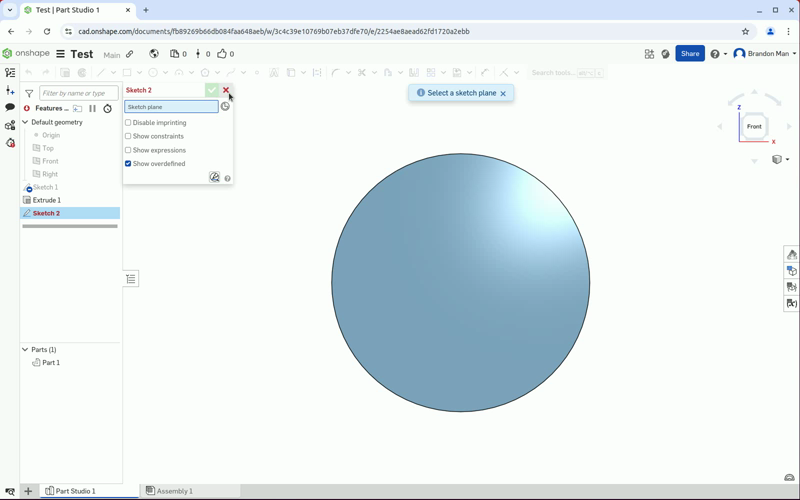
mouse_move(73, 163)
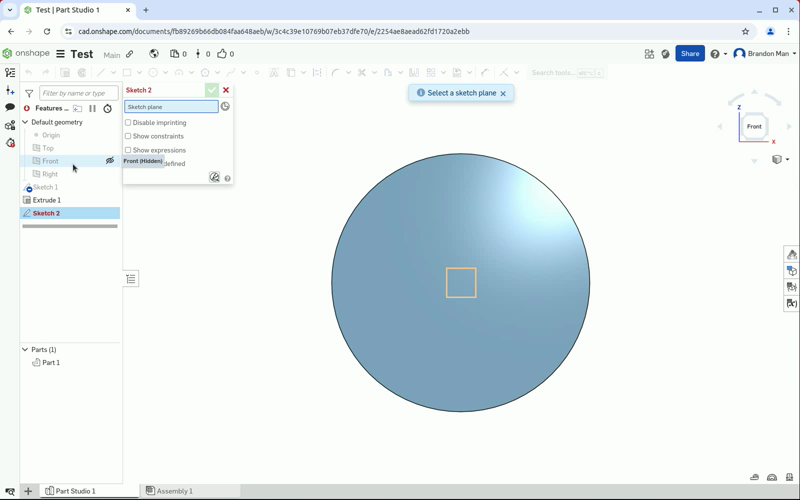
click(73, 163)
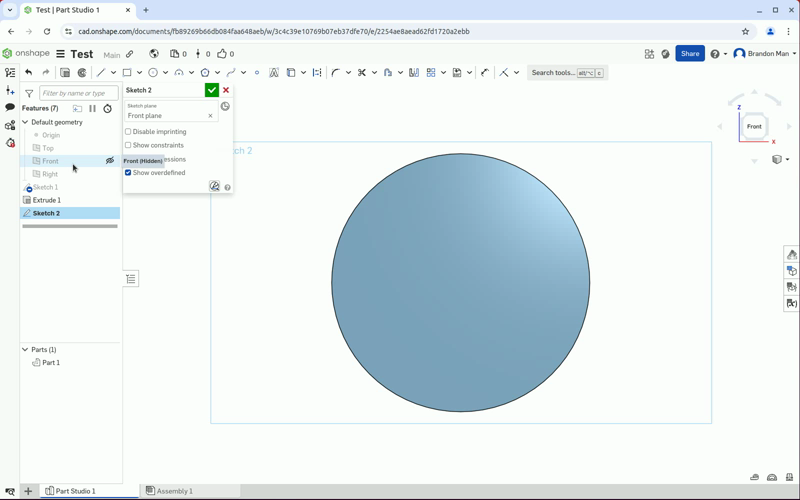
mouse_move(73, 352)
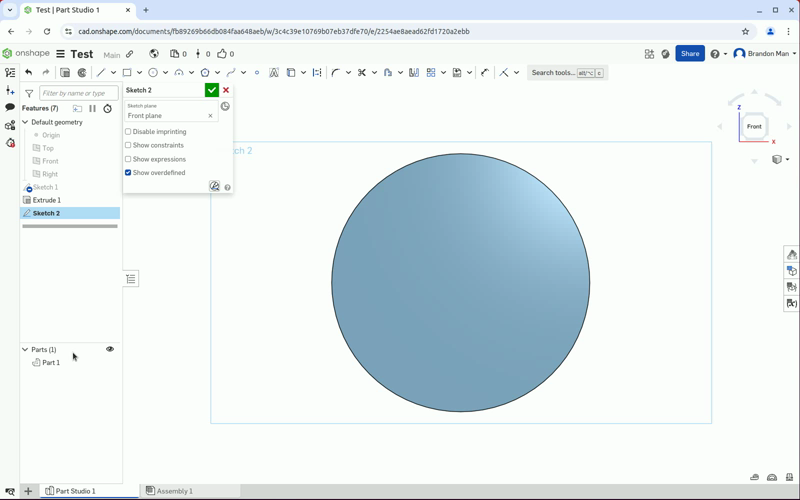
key(y)
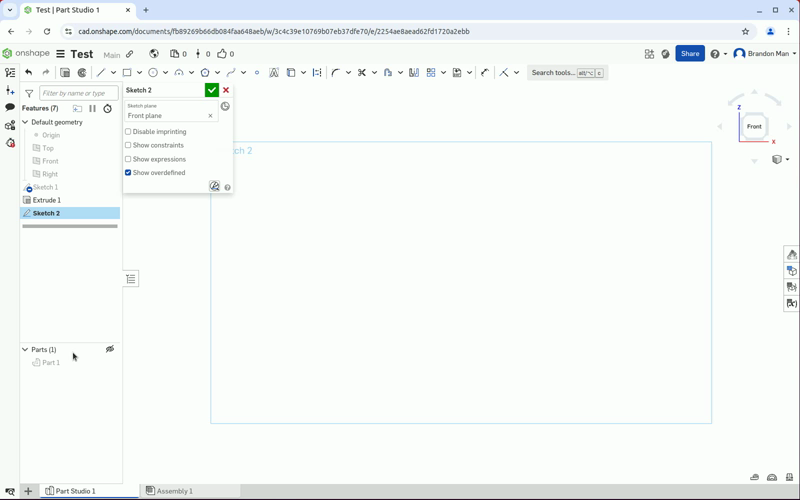
key(c)
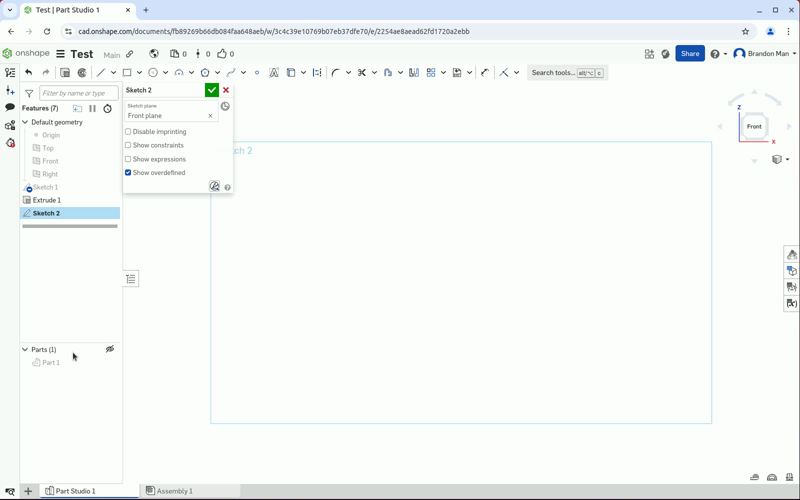
key_down(shift)
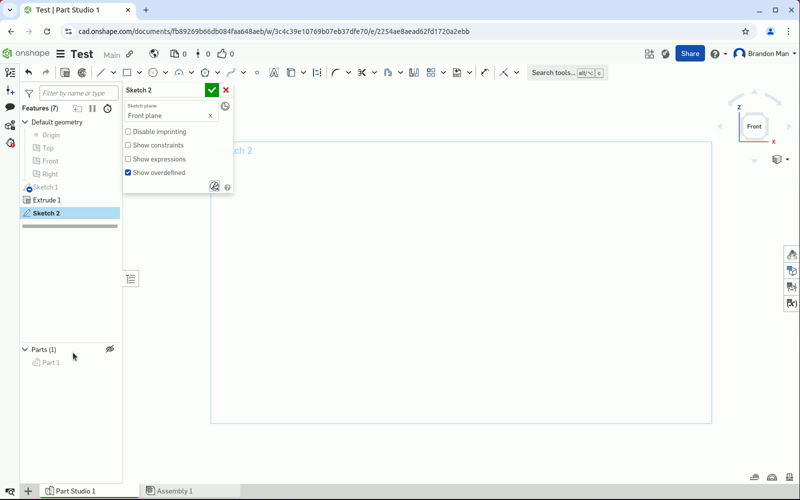
mouse_move(461, 282)
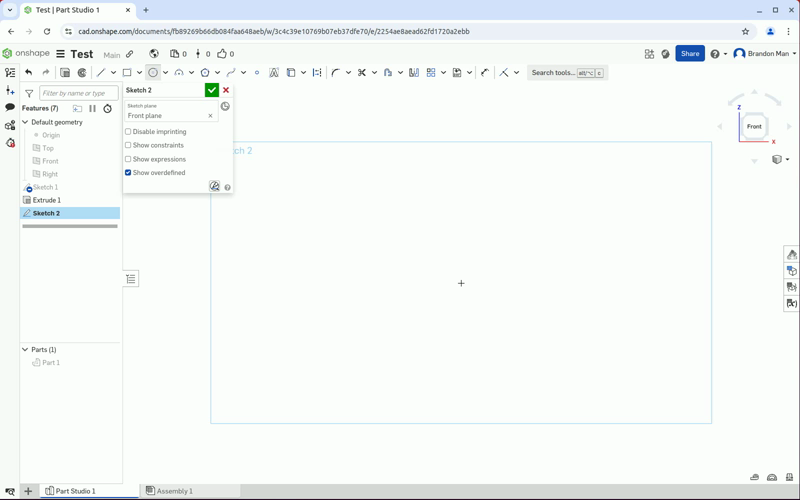
click(461, 282)
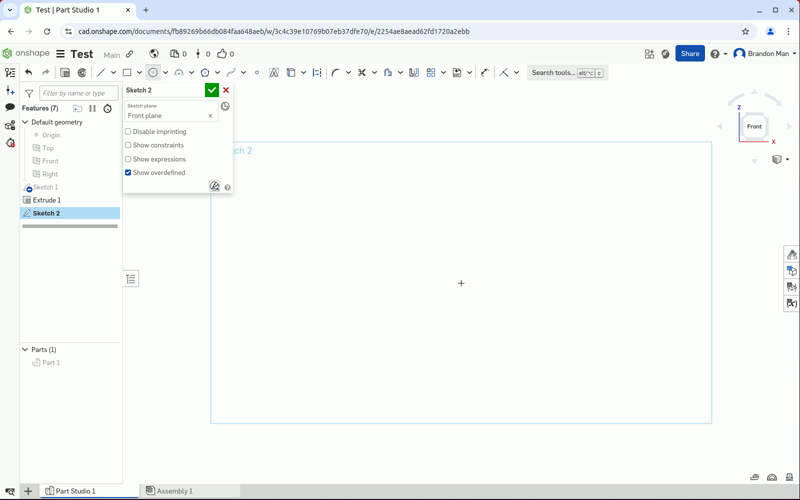
key_up(shift)
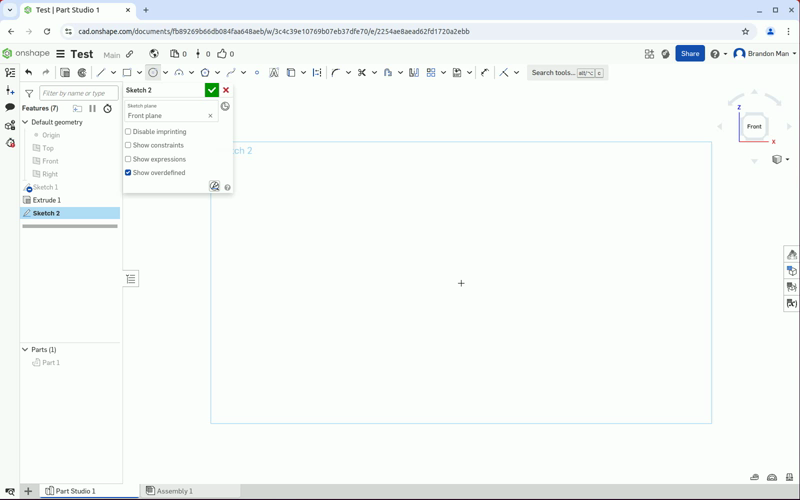
mouse_move(574, 282)
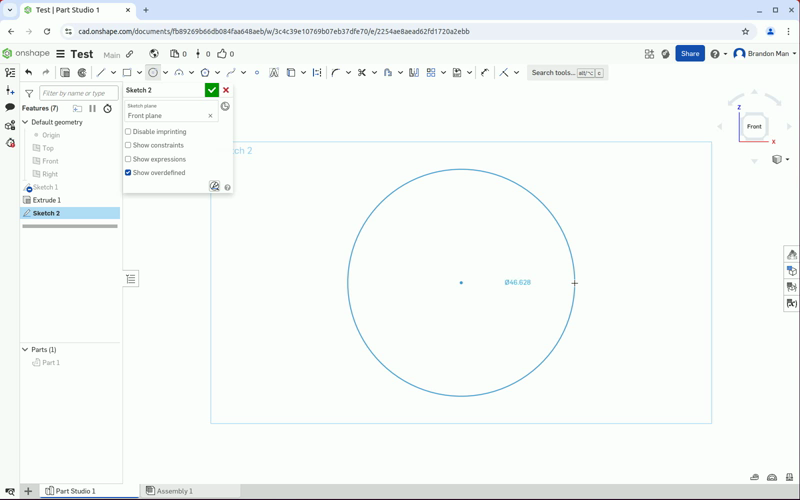
click(574, 282)
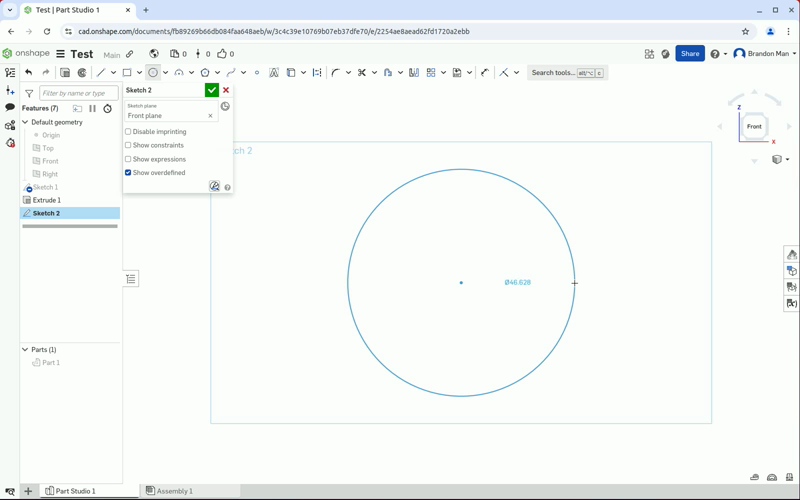
key(esc)
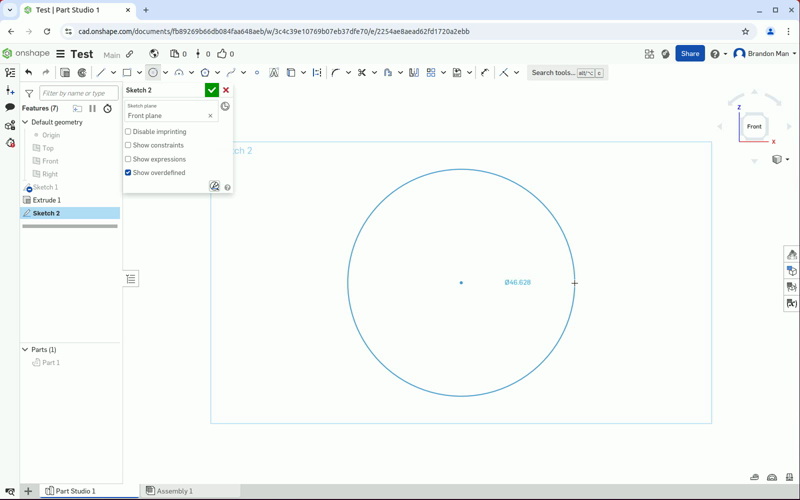
mouse_move(425, 303)
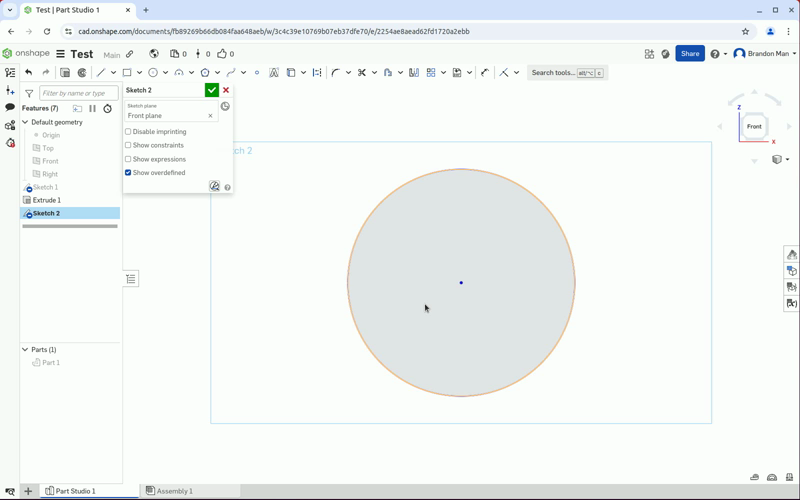
click(425, 303)
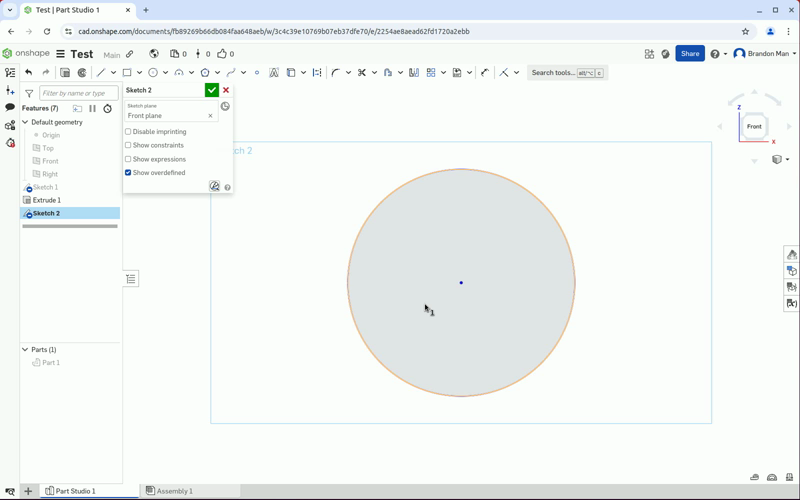
mouse_move(73, 352)
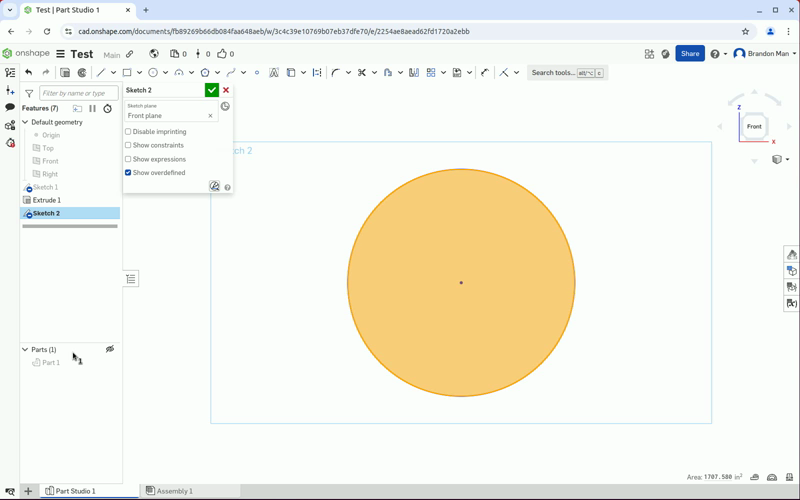
key(shift+y)
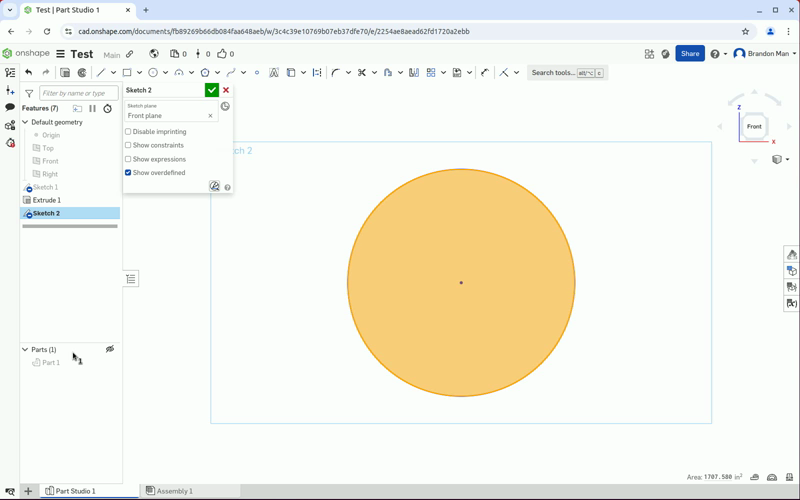
key(shift+e)
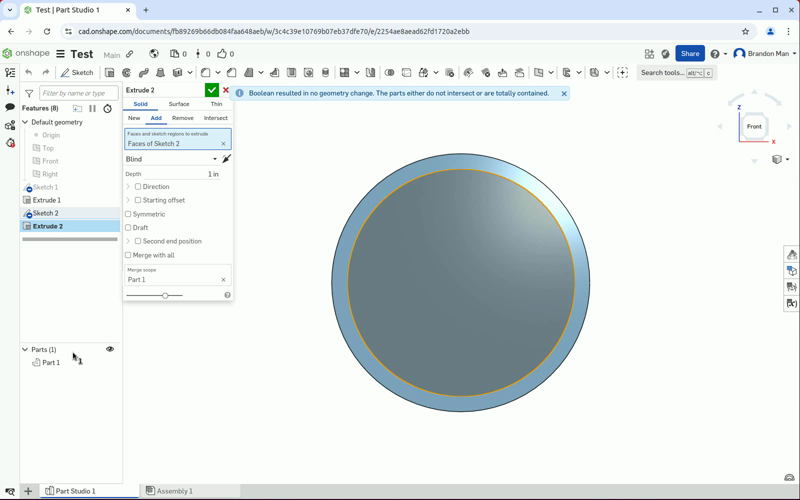
mouse_move(143, 106)
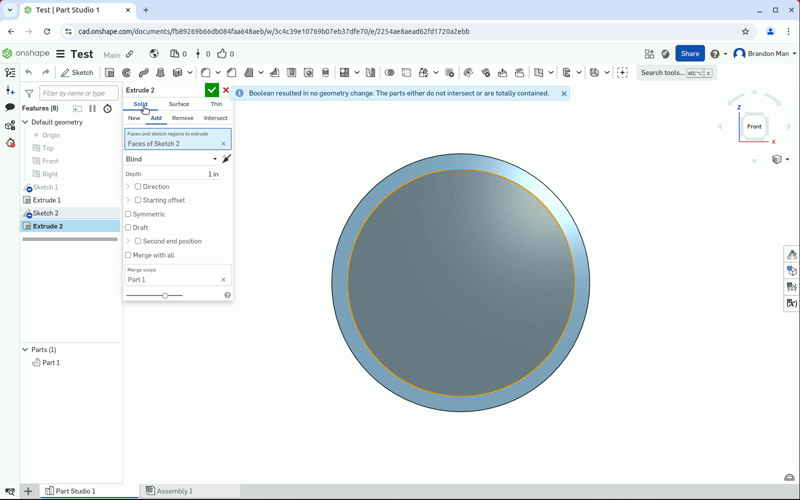
click(143, 106)
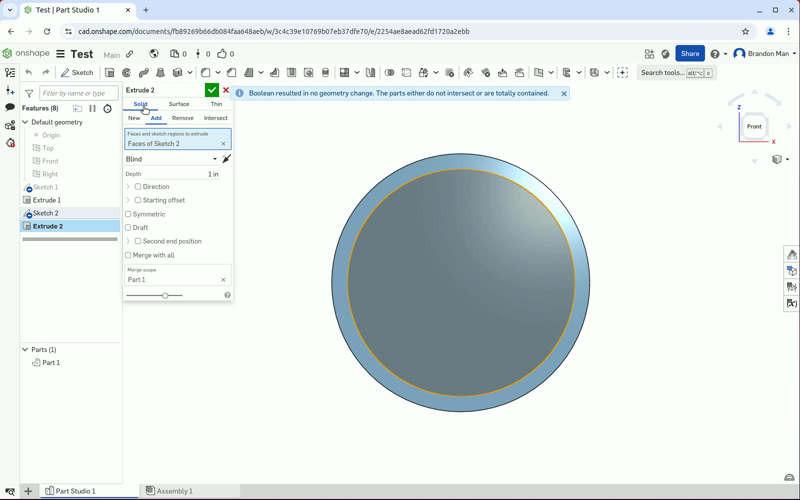
mouse_move(137, 120)
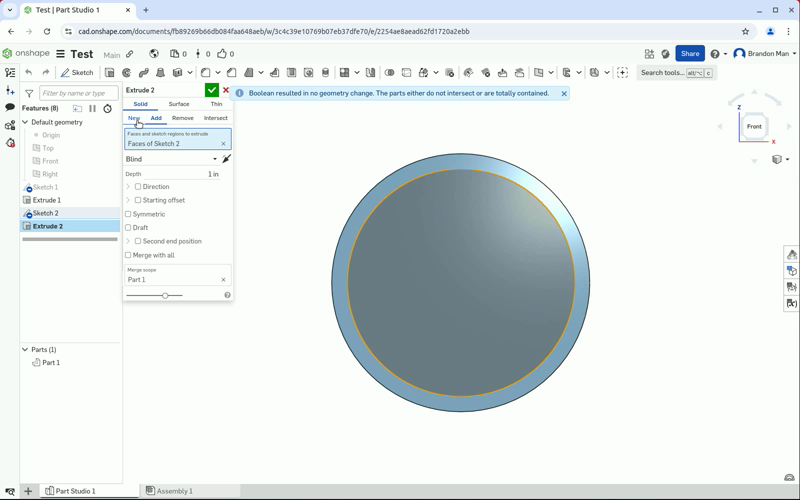
click(137, 120)
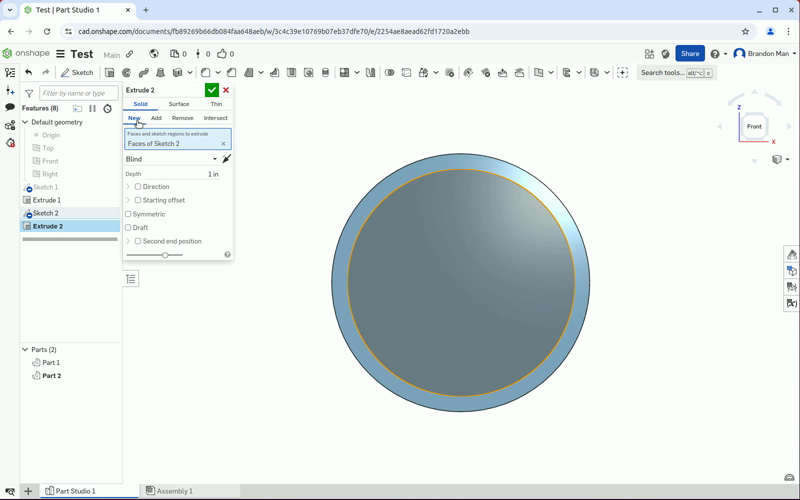
key(tab, 4)
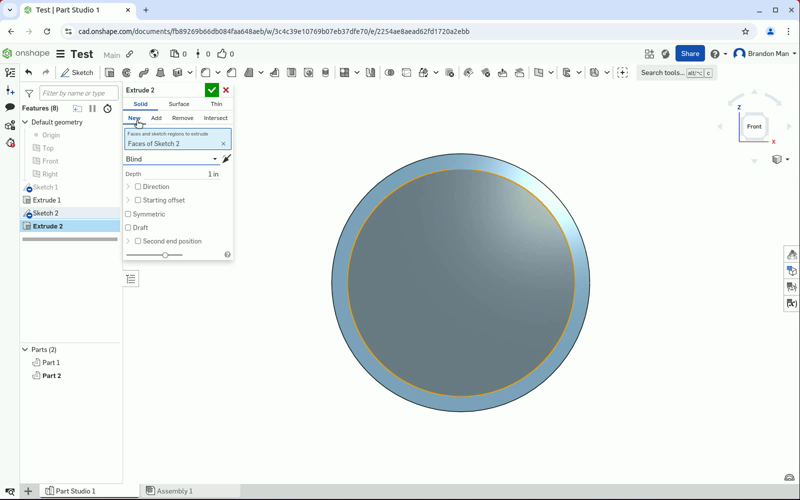
text(21.182)
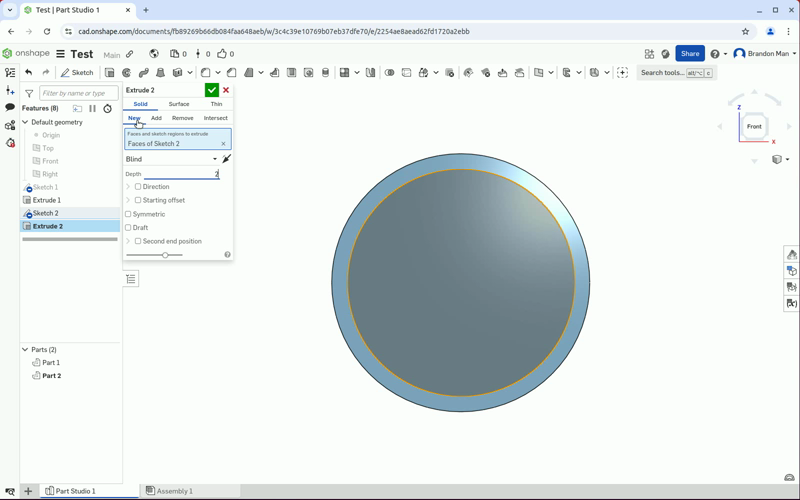
key(tab, 3)
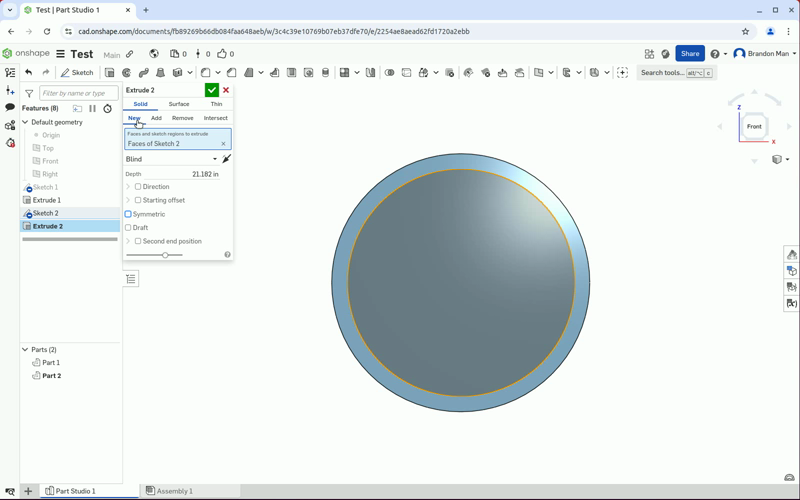
key(space)
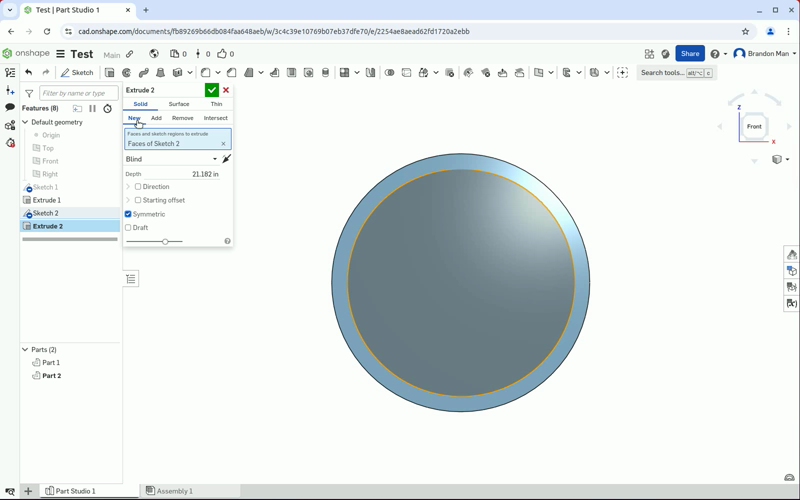
key(enter)
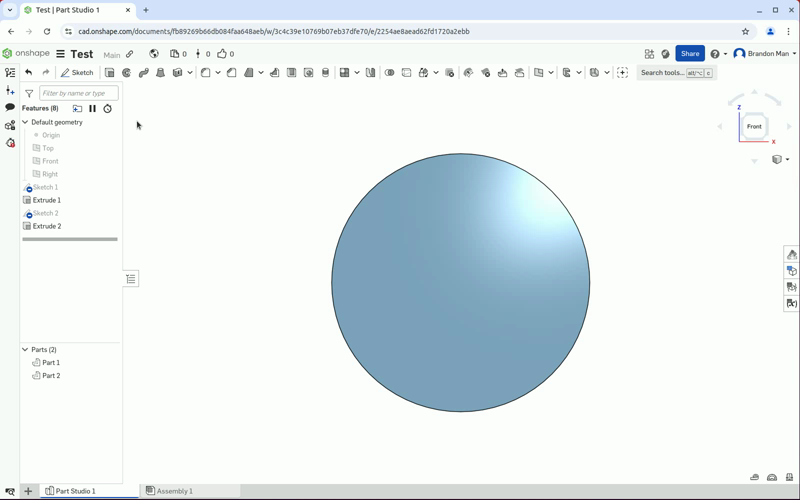
key(shift+h)
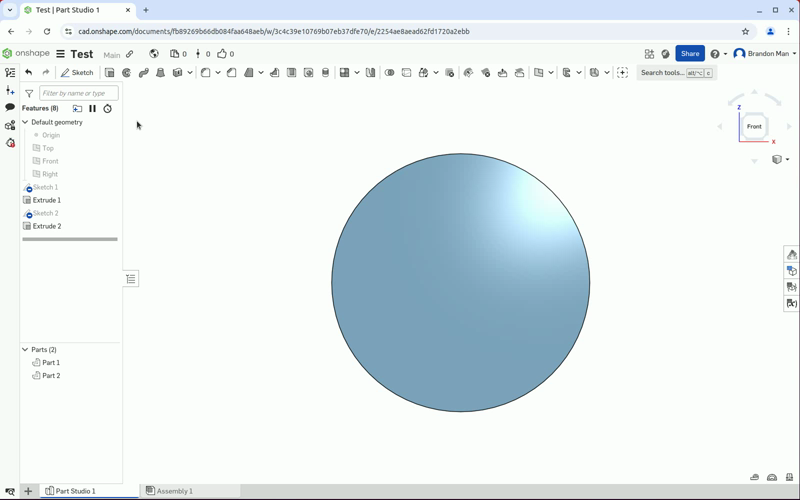
key(shift+h)
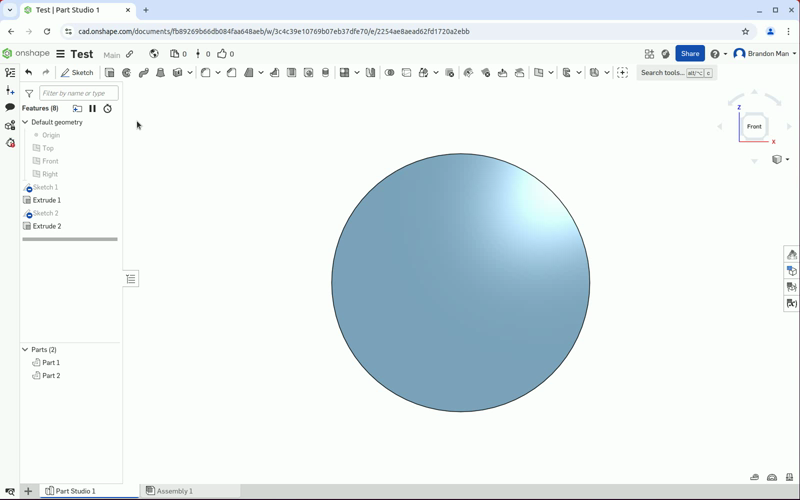
key(shift+7)
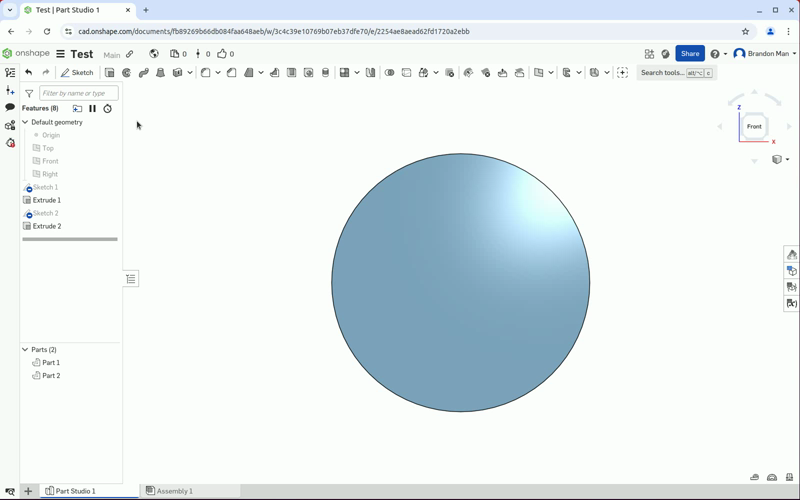
key(left, 2)
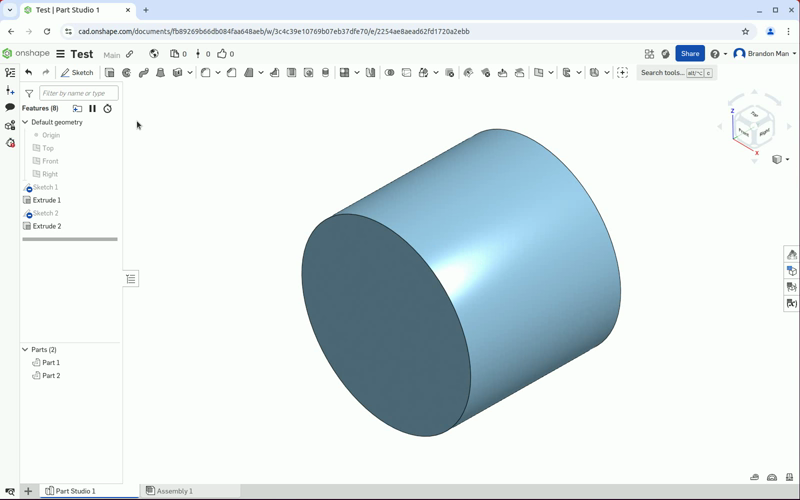
key(down, 2)
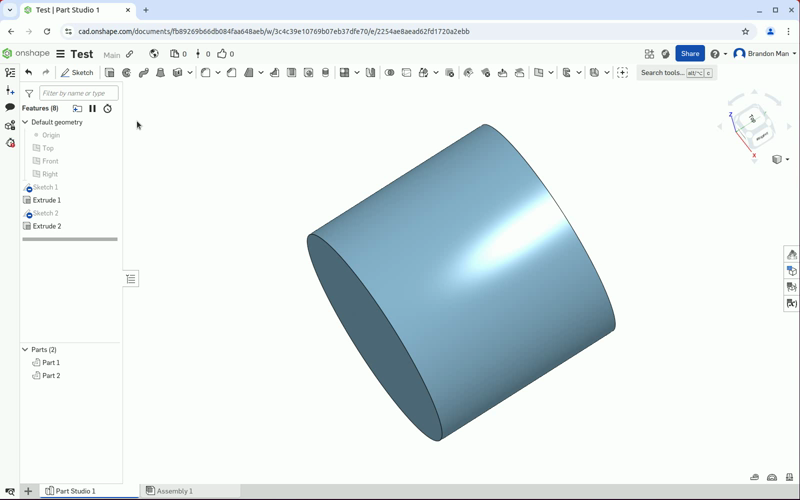
key(up, 2)
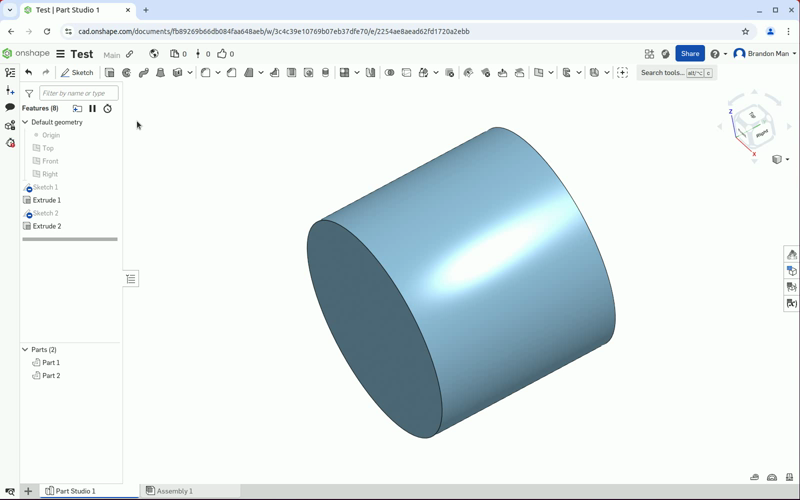
key(right, 2)
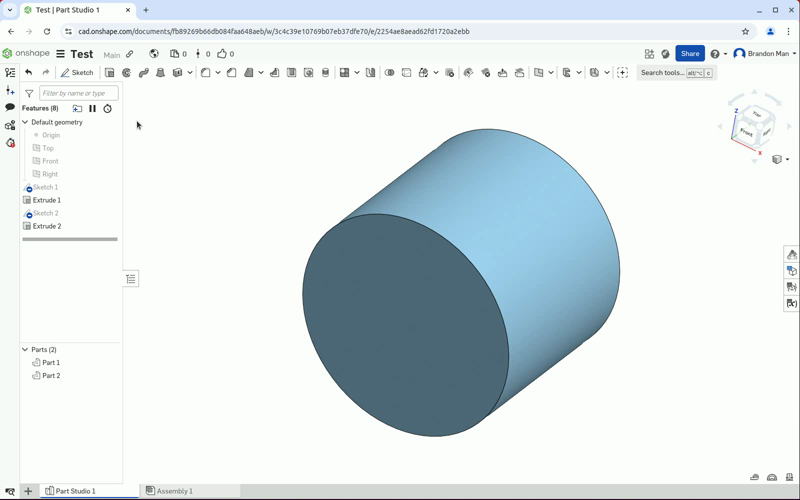
mouse_move(73, 189)
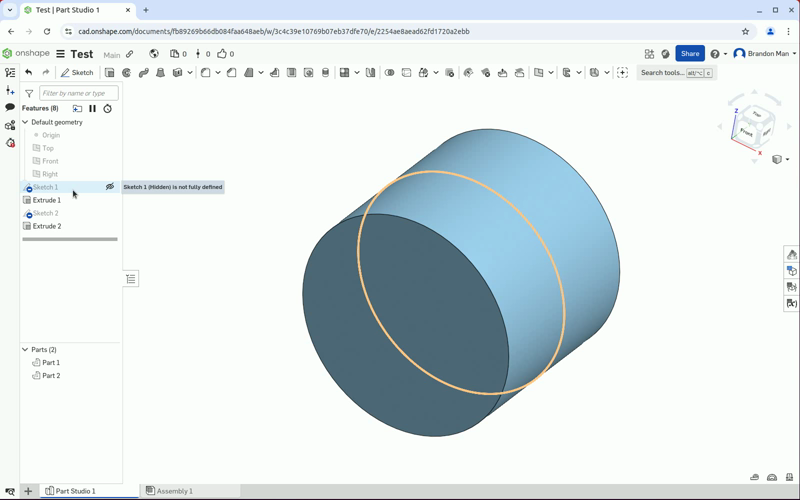
click(73, 189)